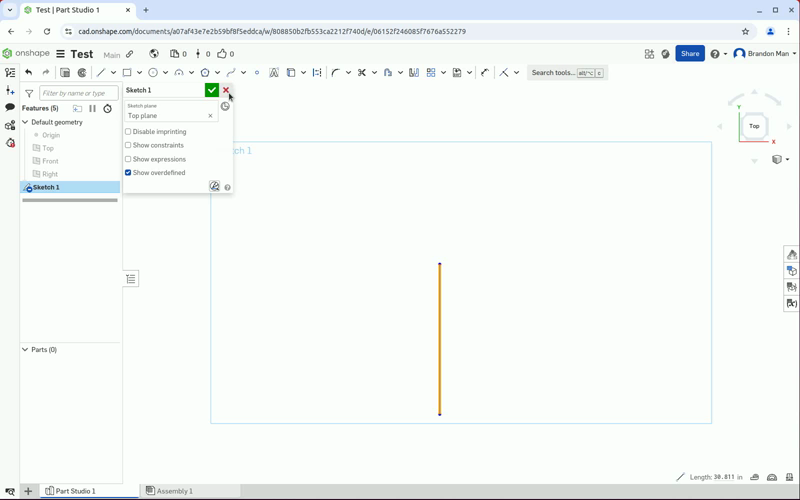
key(shift+h)
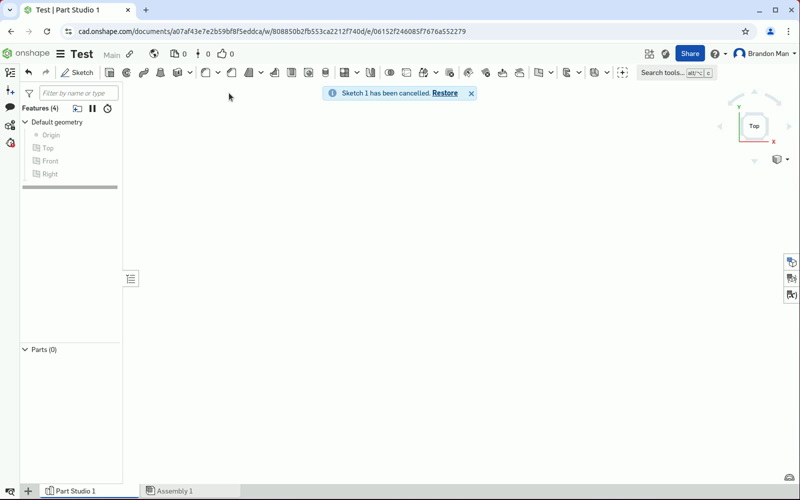
mouse_move(73, 352)
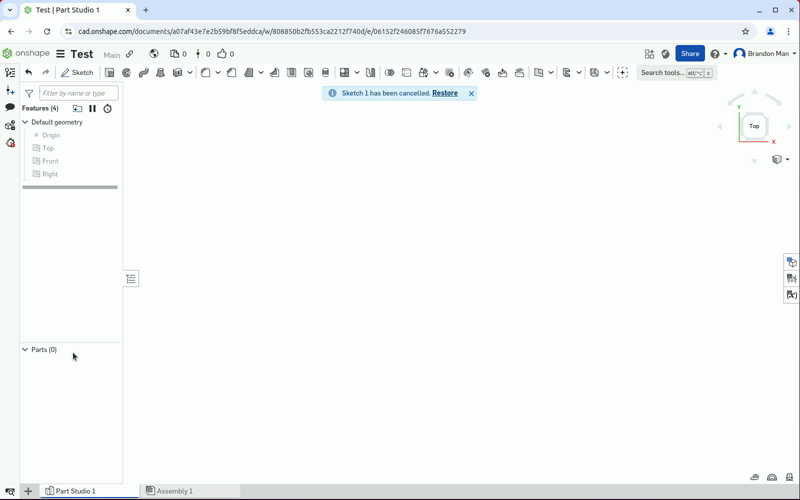
key(y)
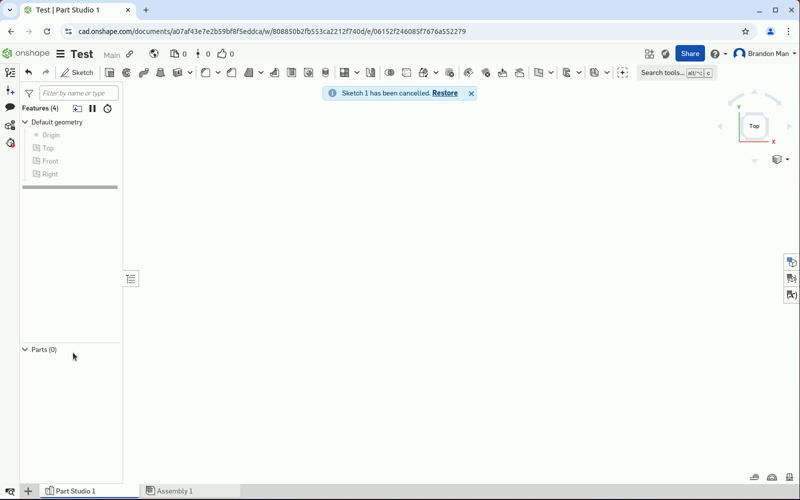
key(shift+p)
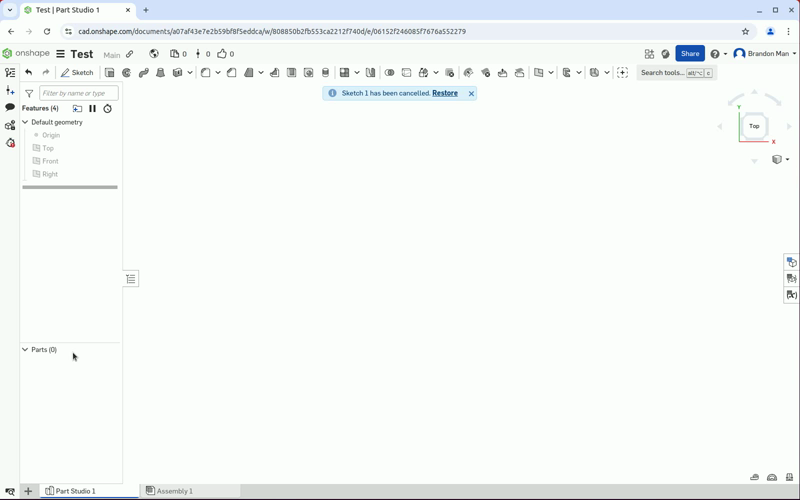
key(space)
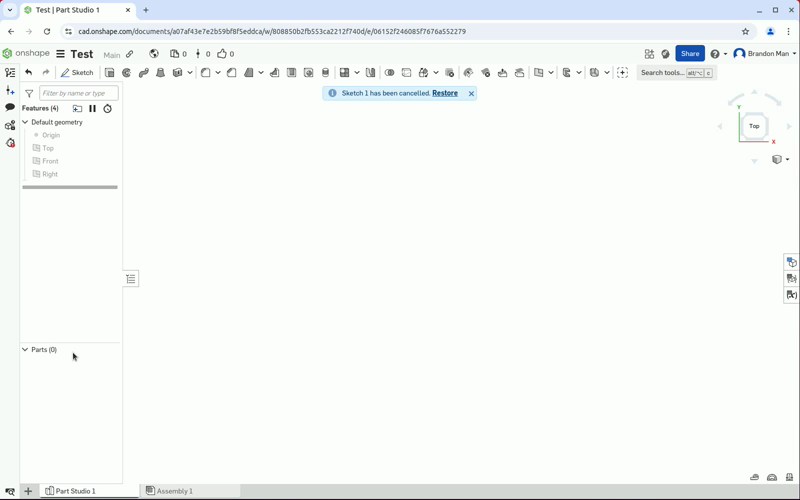
key_down(shift)
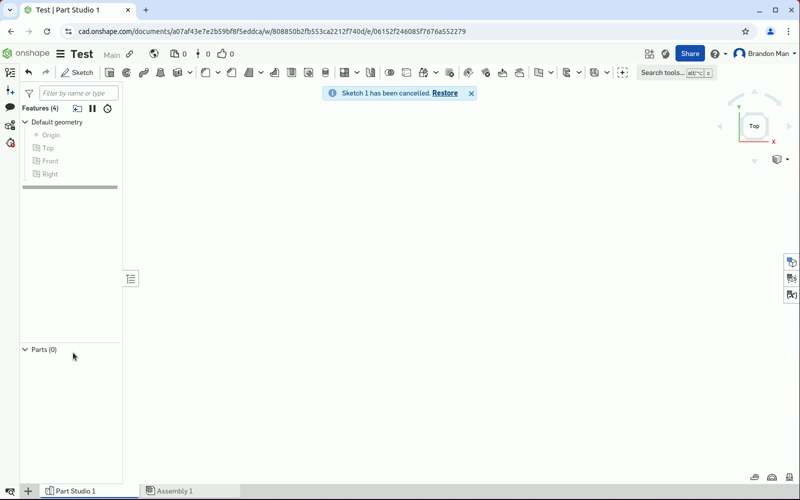
key(up)
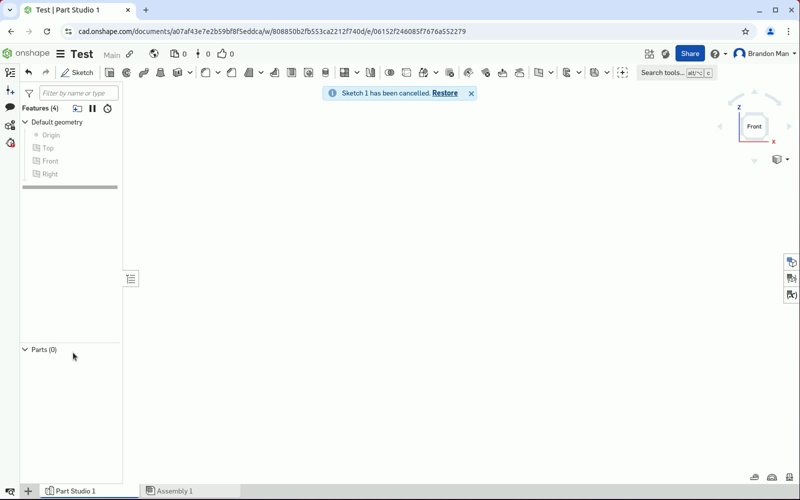
key_up(shift)
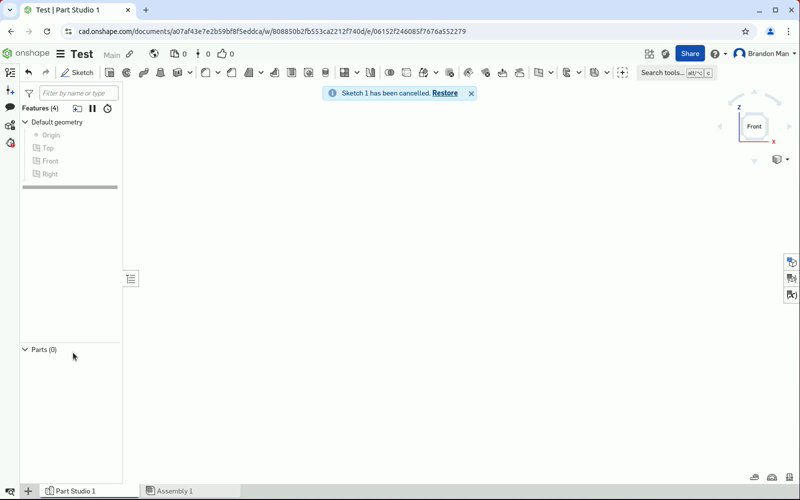
mouse_move(73, 352)
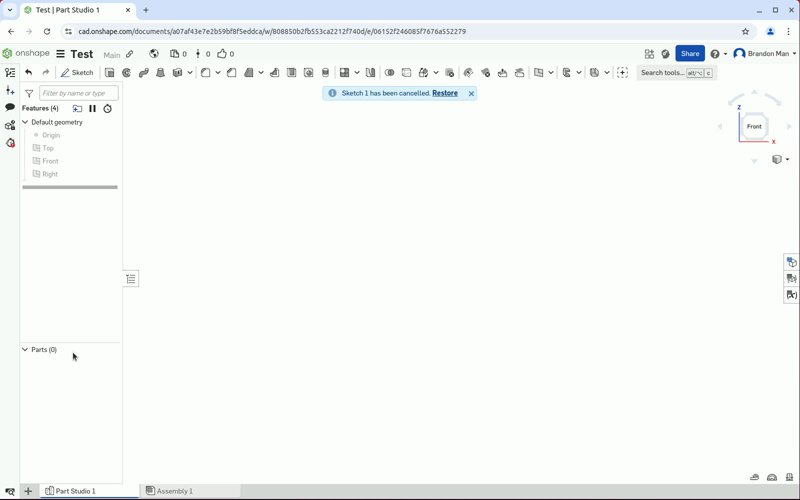
key(shift+y)
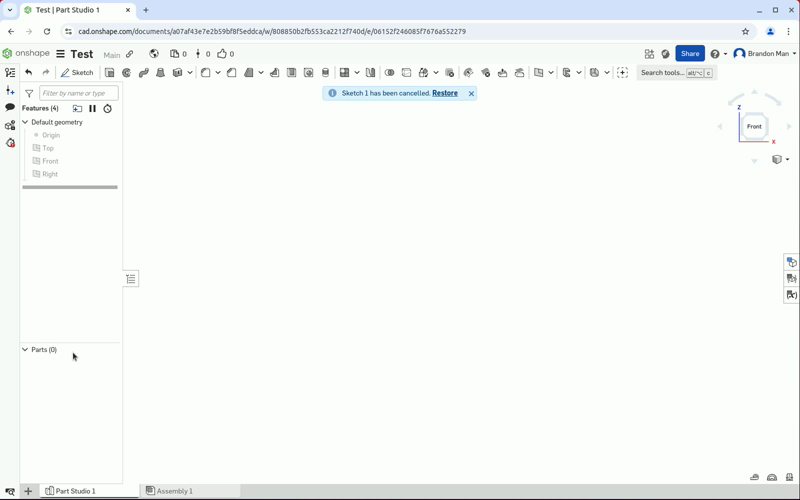
key(shift+s)
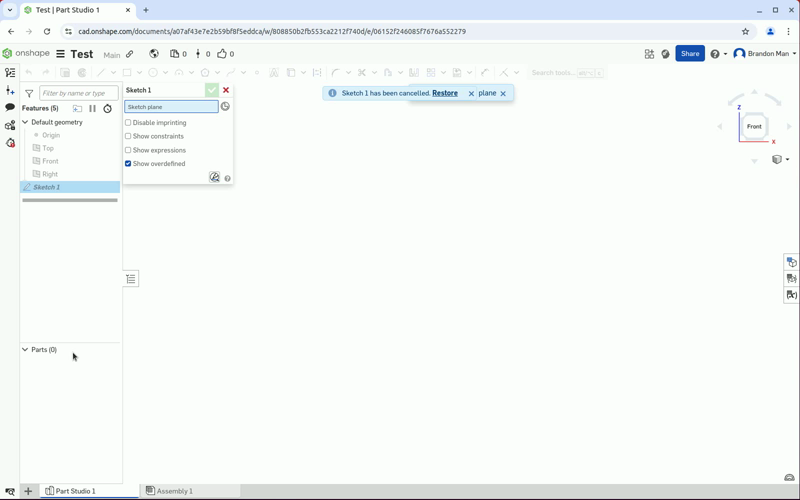
mouse_move(73, 163)
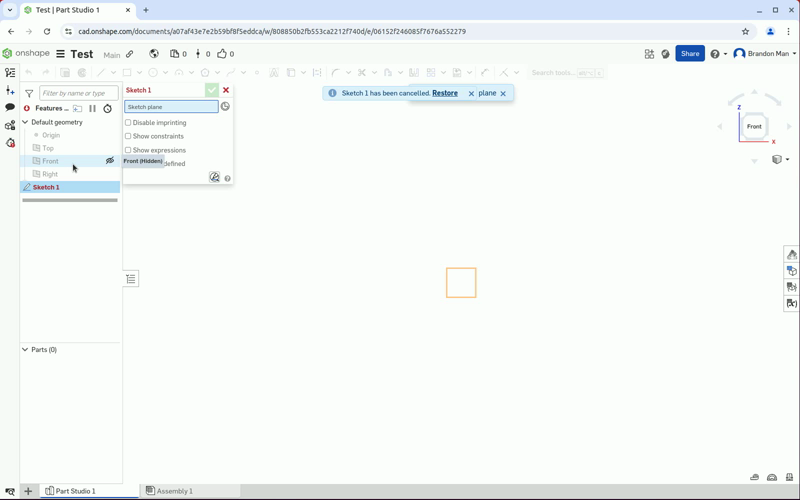
click(73, 163)
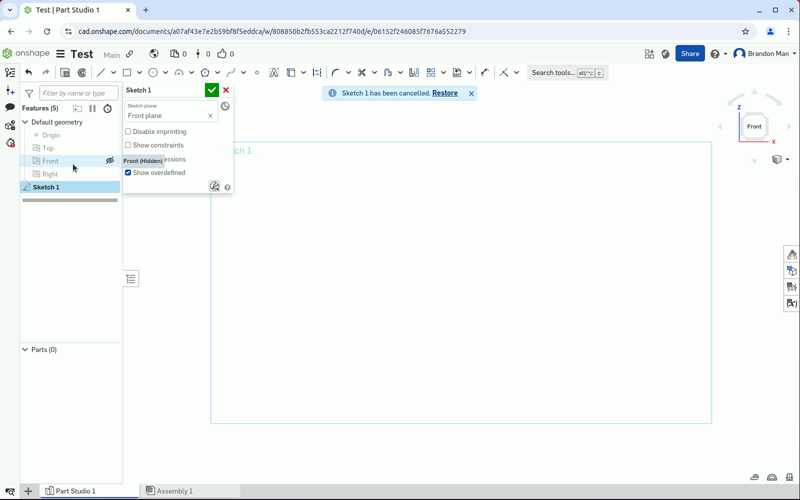
mouse_move(73, 352)
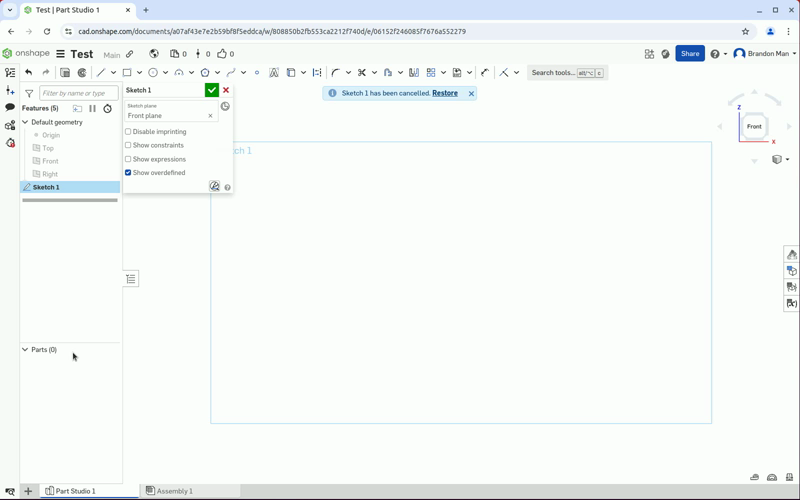
key(y)
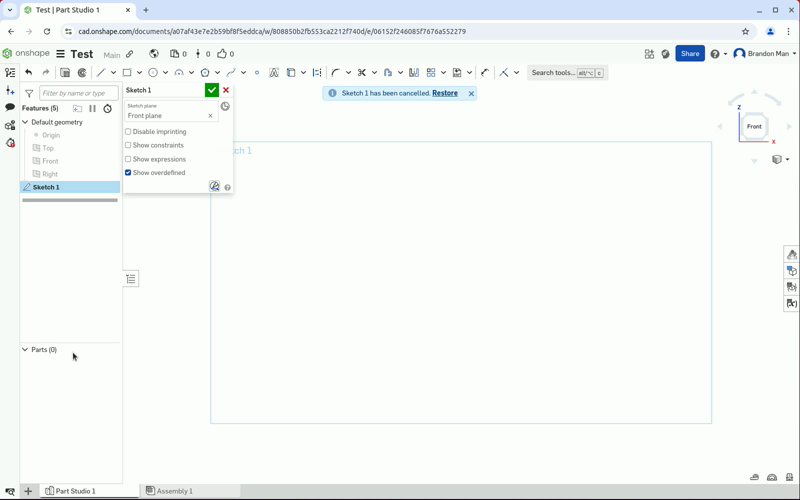
key(c)
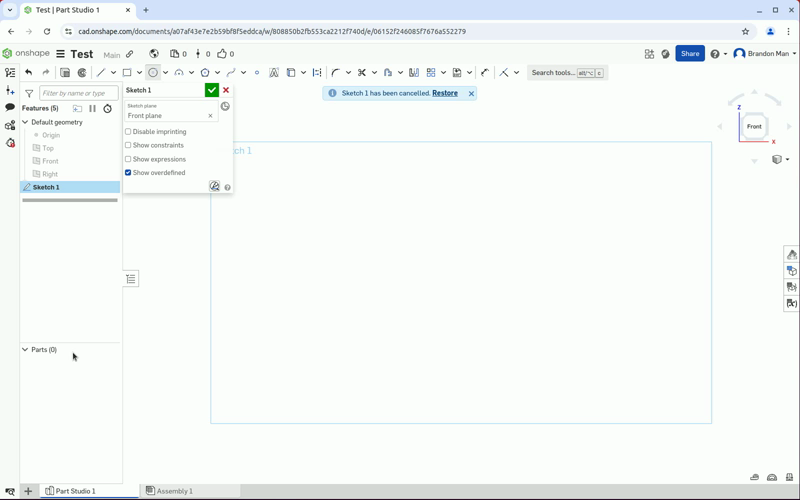
key_down(shift)
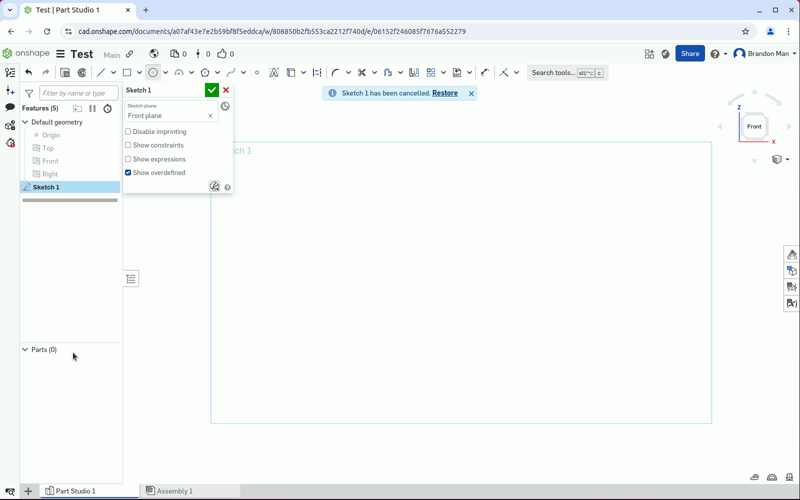
mouse_move(461, 282)
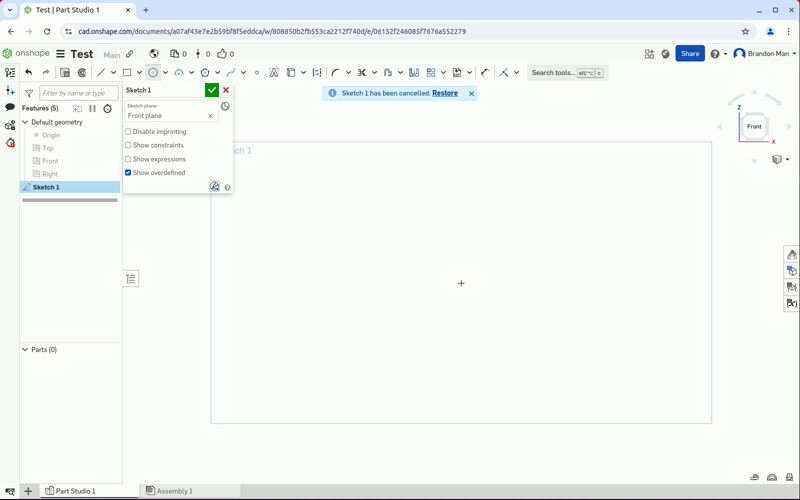
click(461, 282)
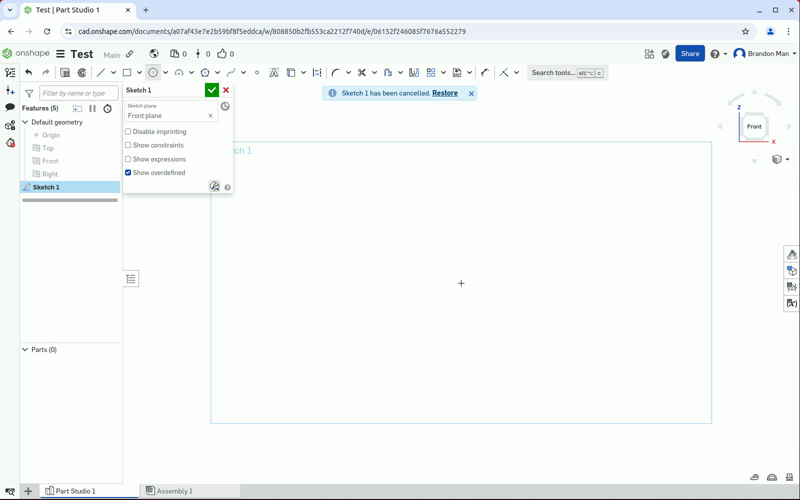
key_up(shift)
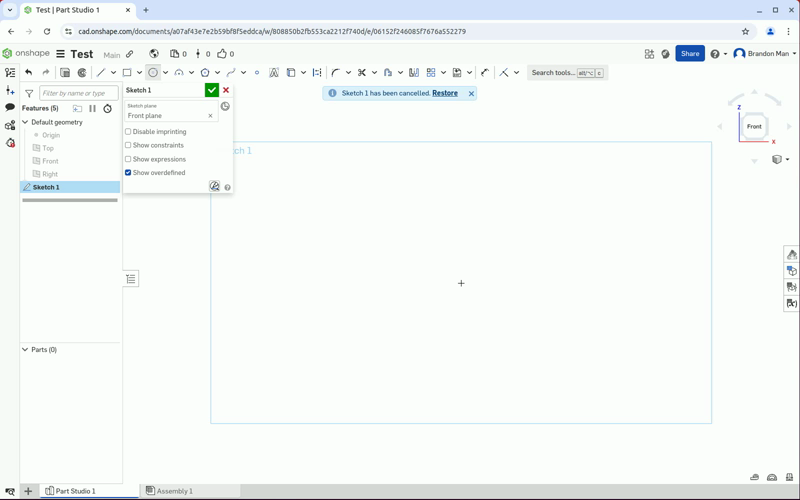
mouse_move(574, 282)
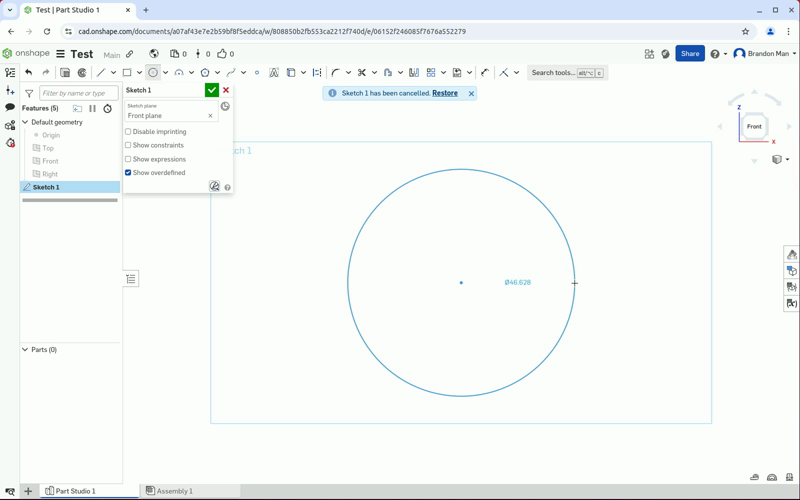
click(574, 282)
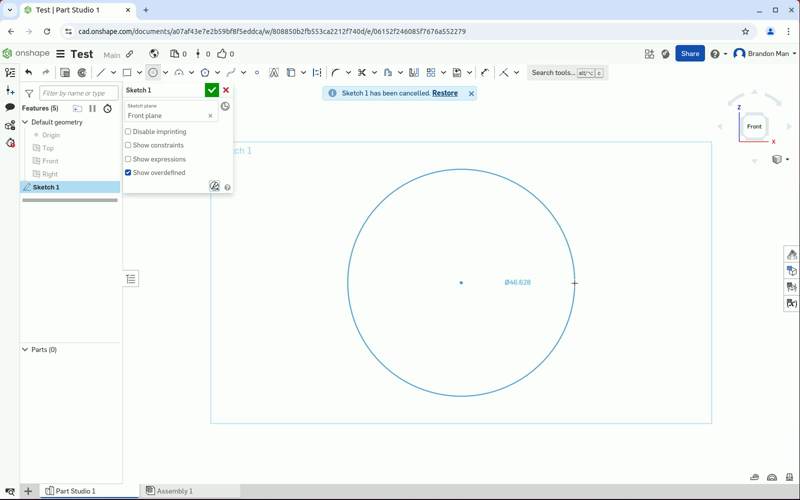
key(esc)
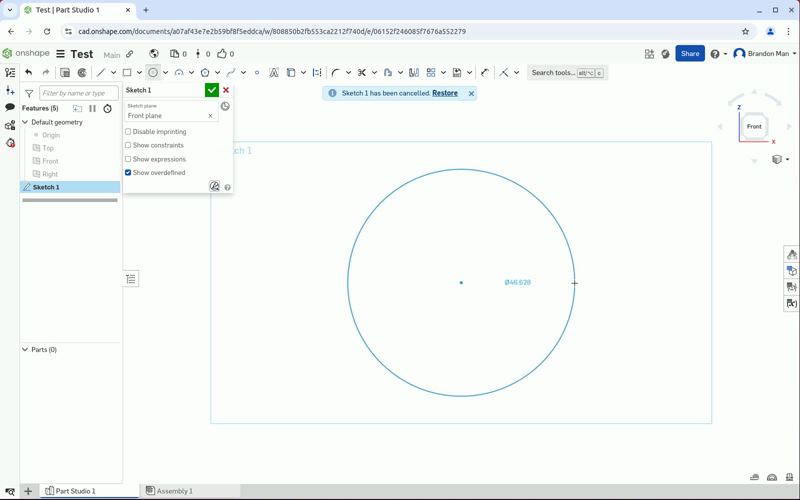
key(c)
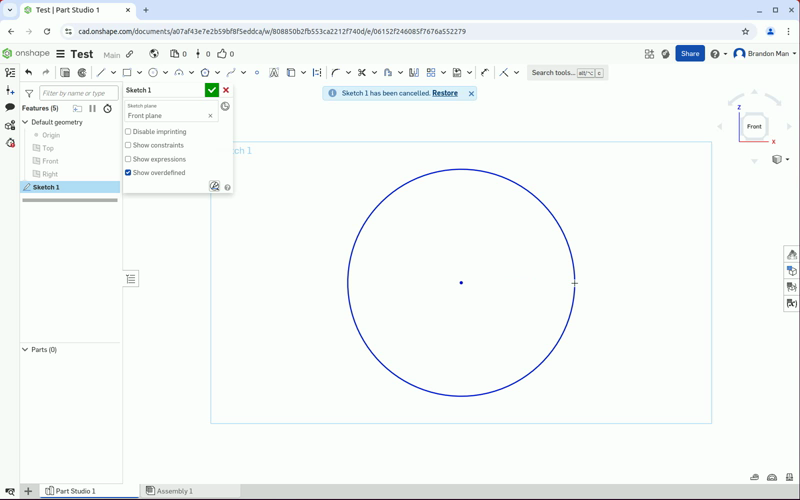
key_down(shift)
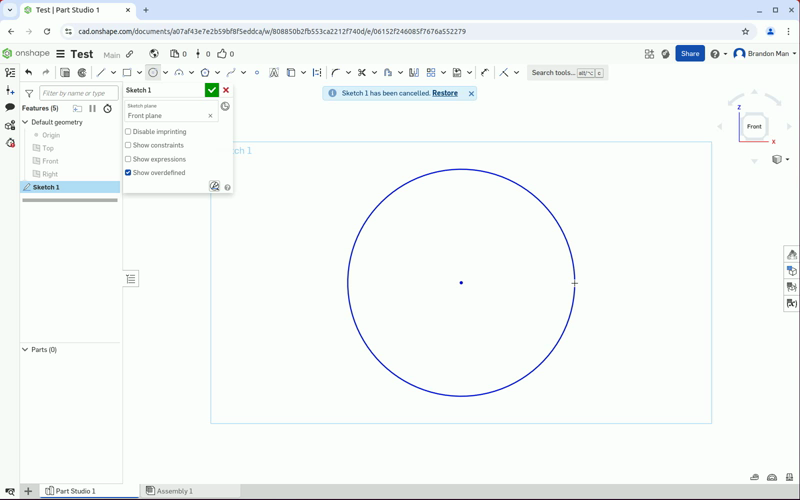
mouse_move(461, 282)
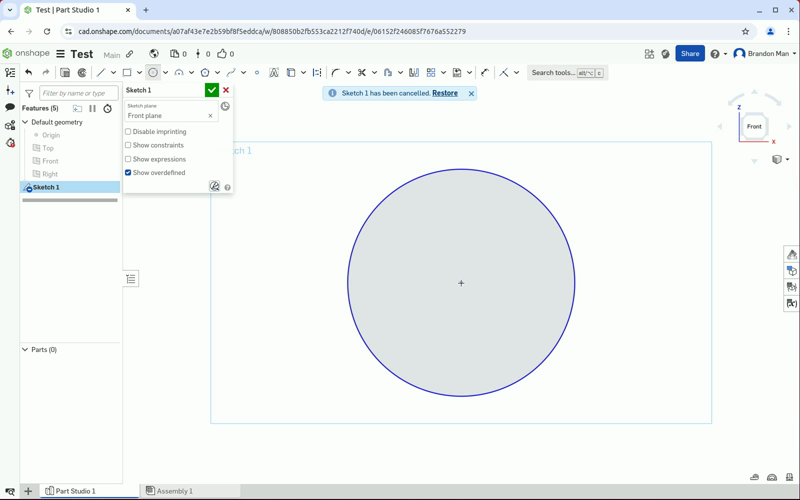
click(461, 282)
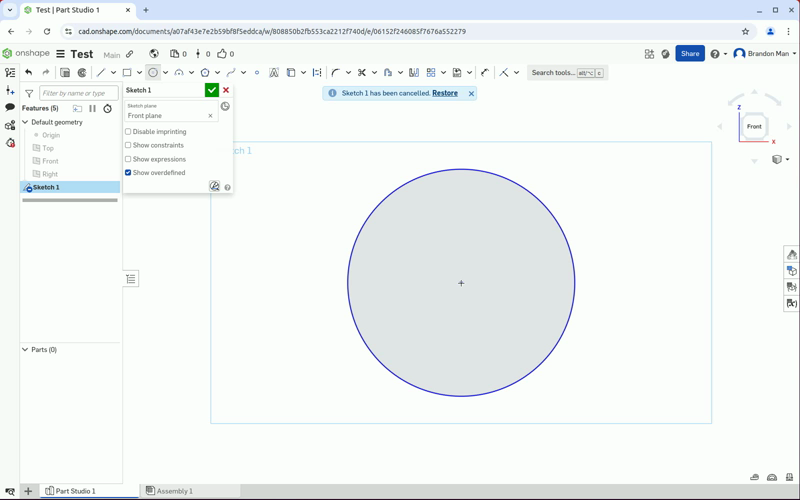
key_up(shift)
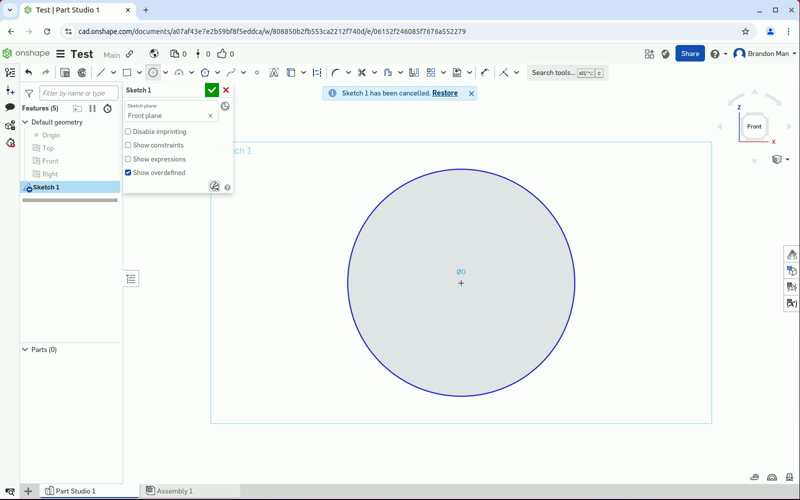
mouse_move(560, 282)
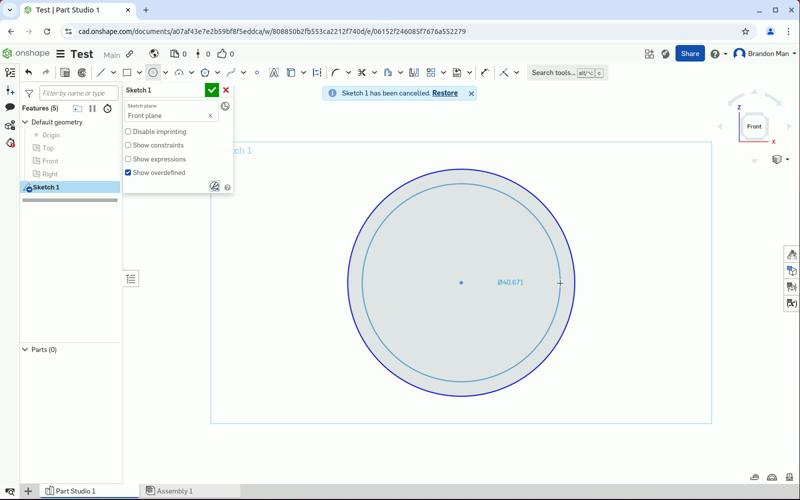
click(560, 282)
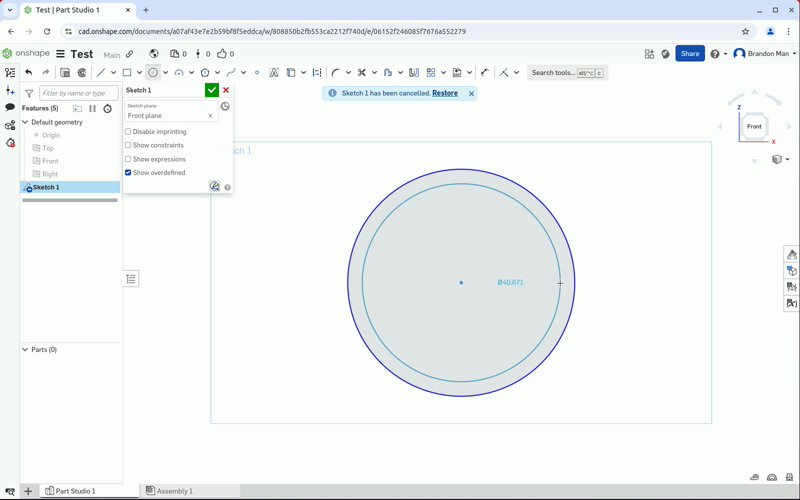
key(esc)
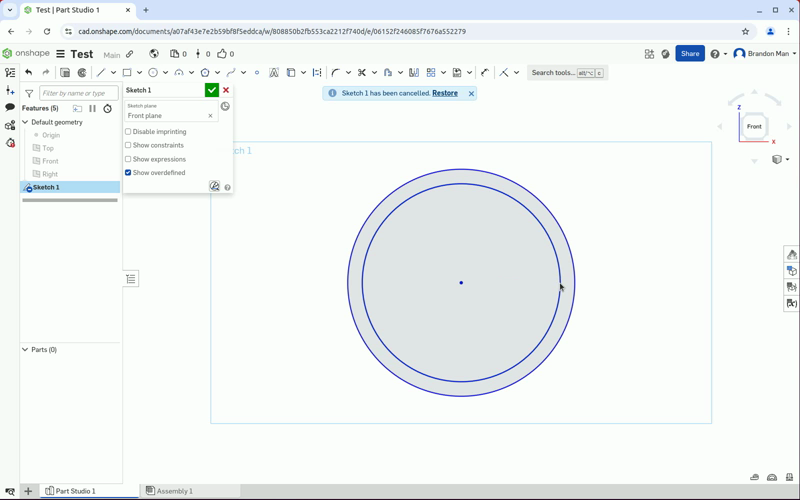
mouse_move(565, 264)
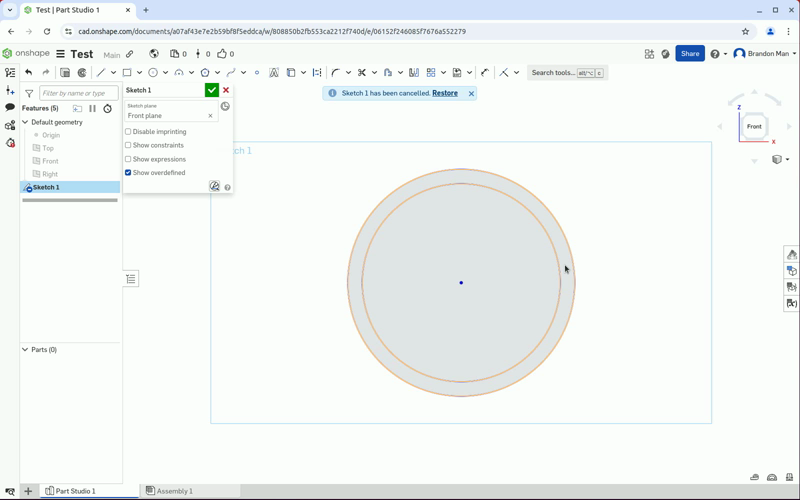
click(565, 264)
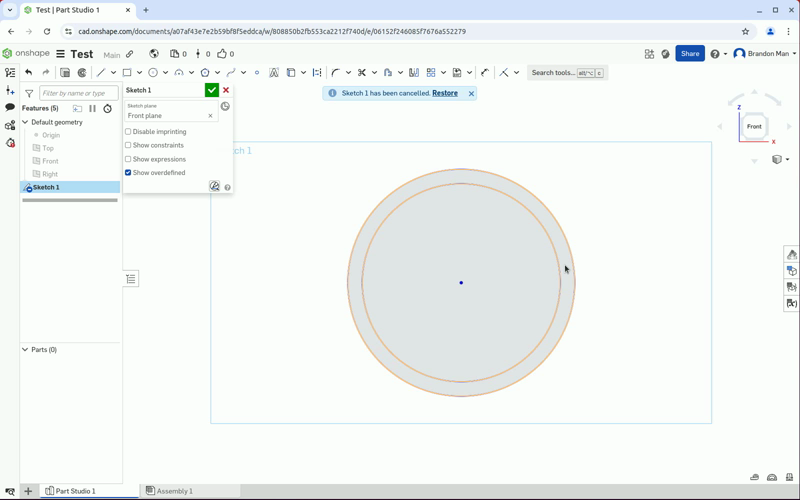
mouse_move(73, 352)
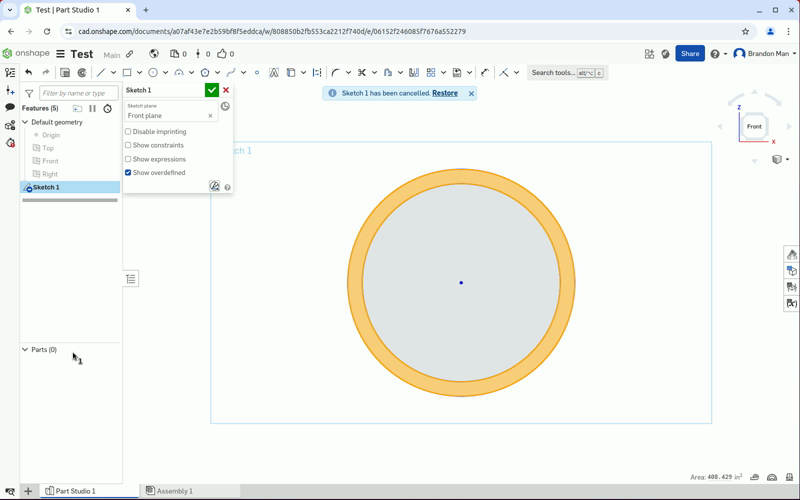
key(shift+y)
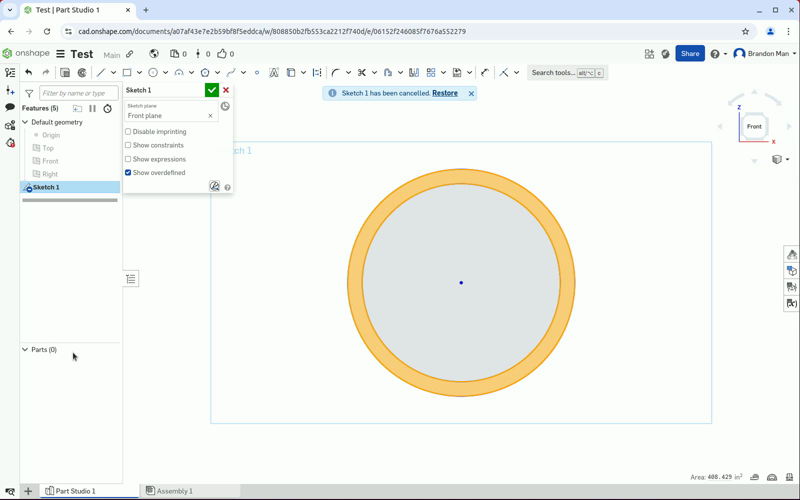
key(shift+e)
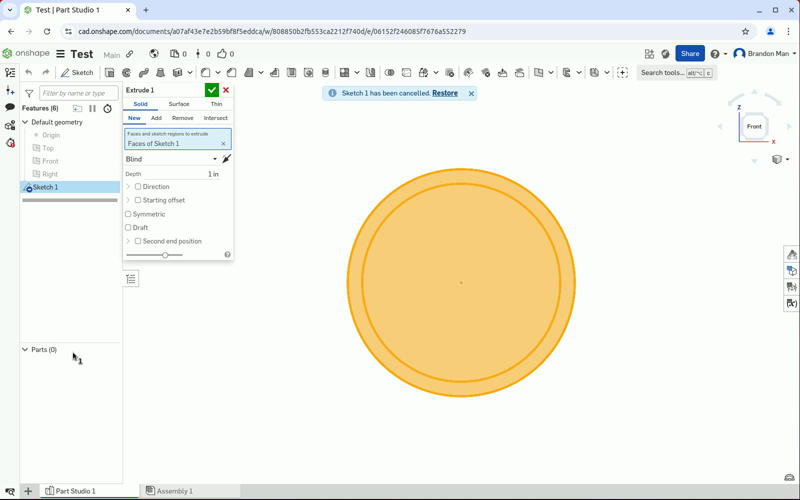
mouse_move(143, 106)
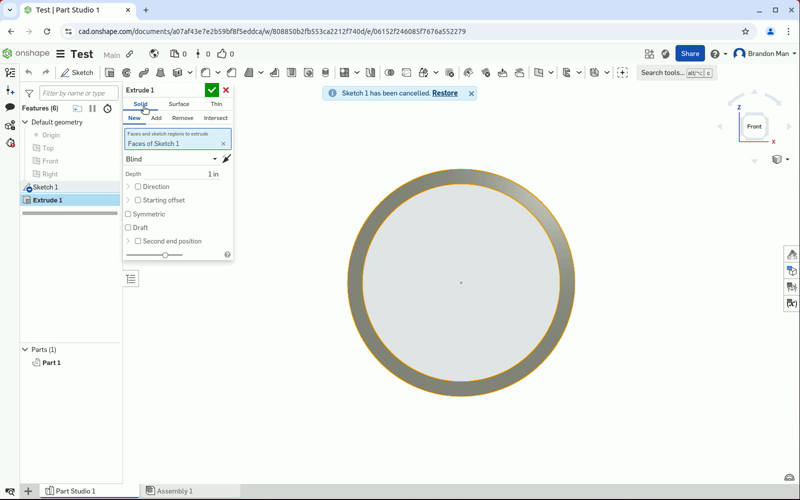
click(143, 106)
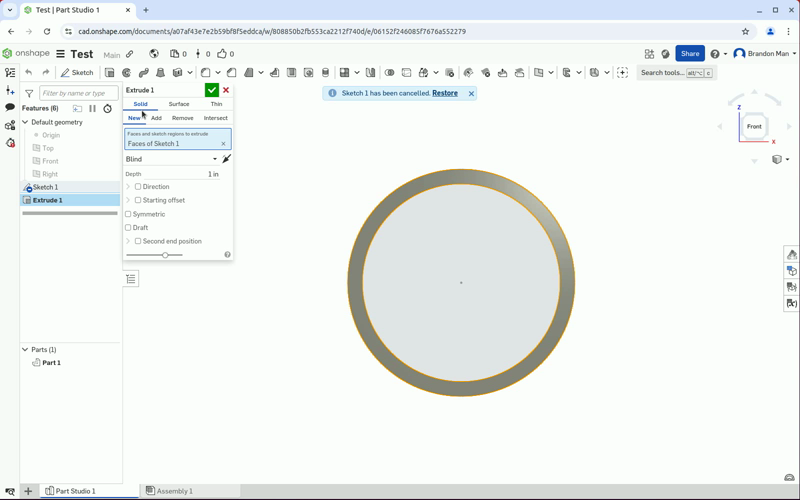
mouse_move(137, 120)
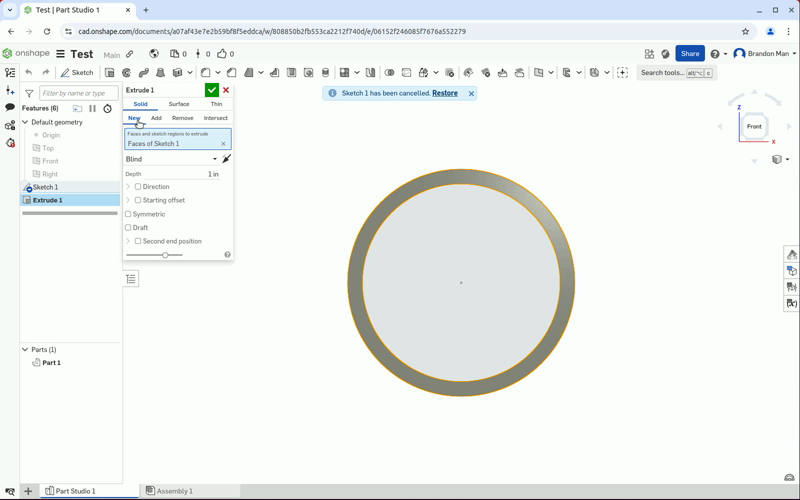
click(137, 120)
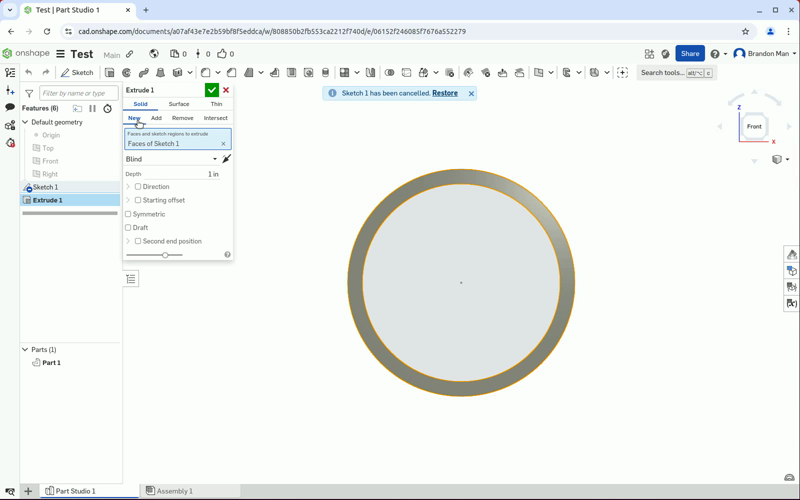
key(tab, 4)
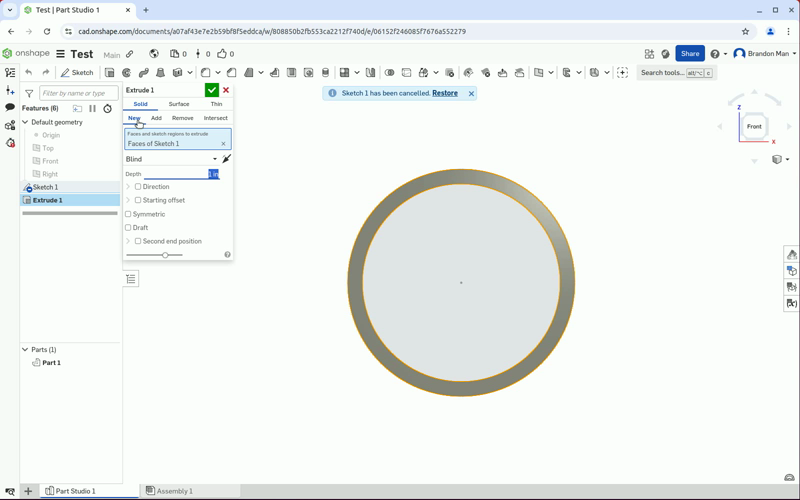
text(23.108)
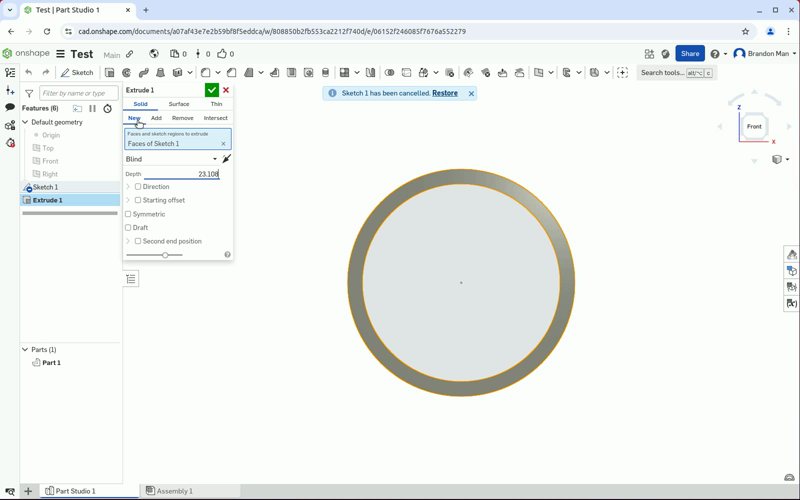
key(enter)
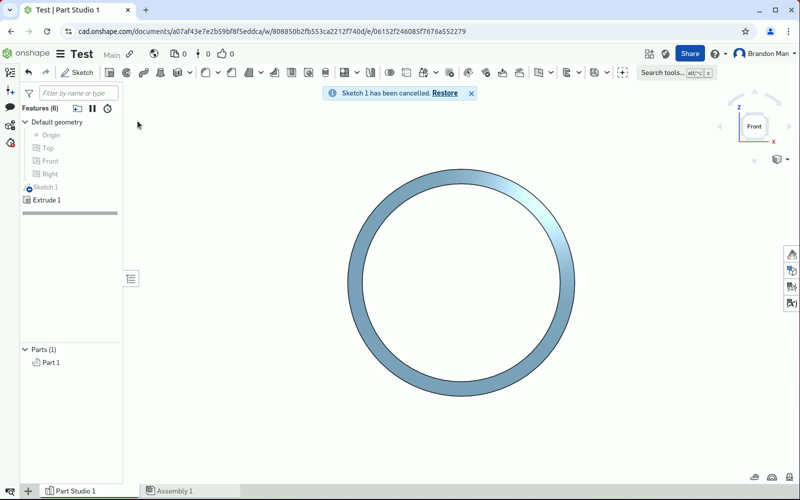
key(shift+h)
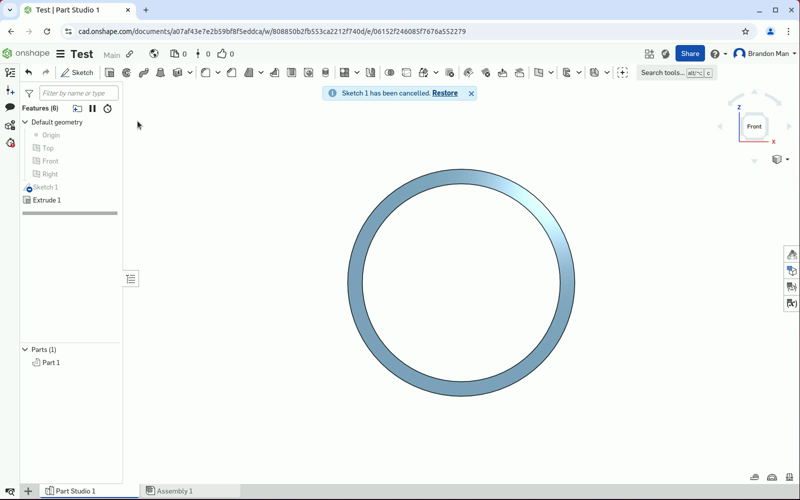
key(shift+h)
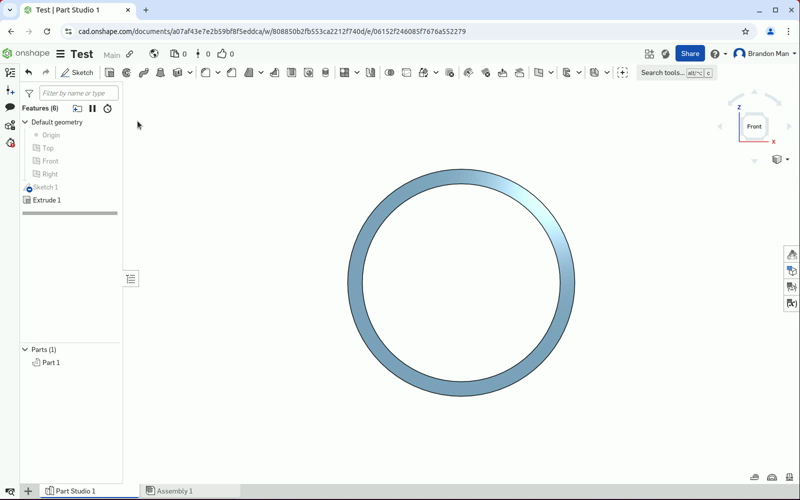
mouse_move(73, 189)
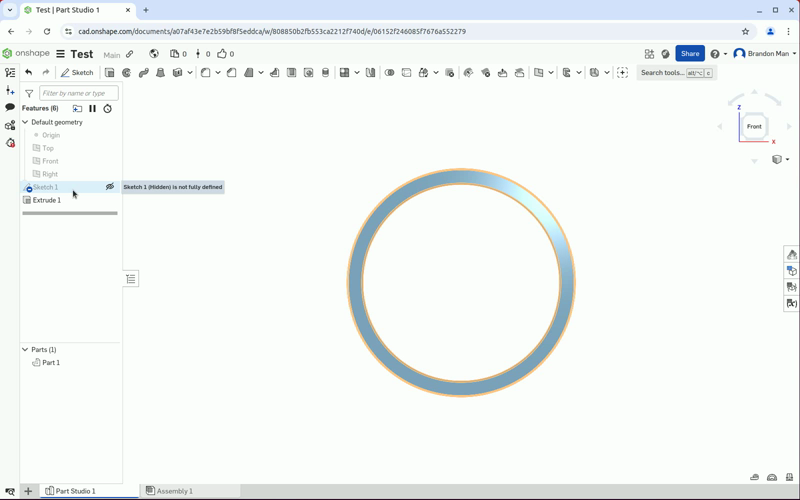
click(73, 189)
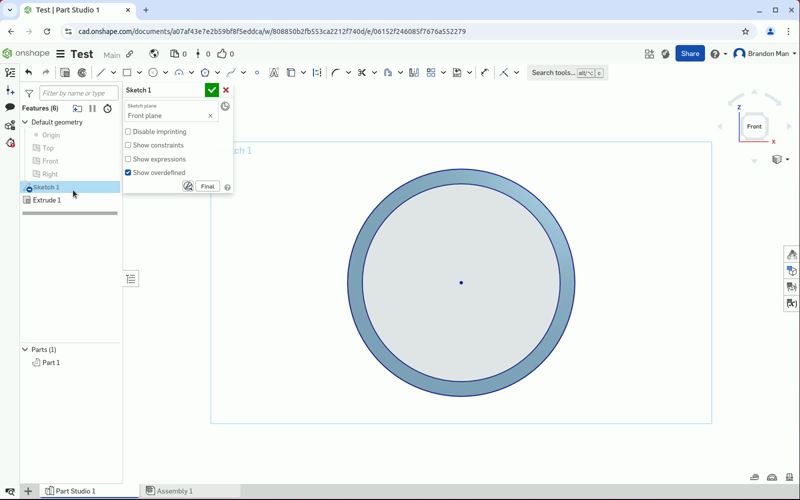
mouse_move(229, 92)
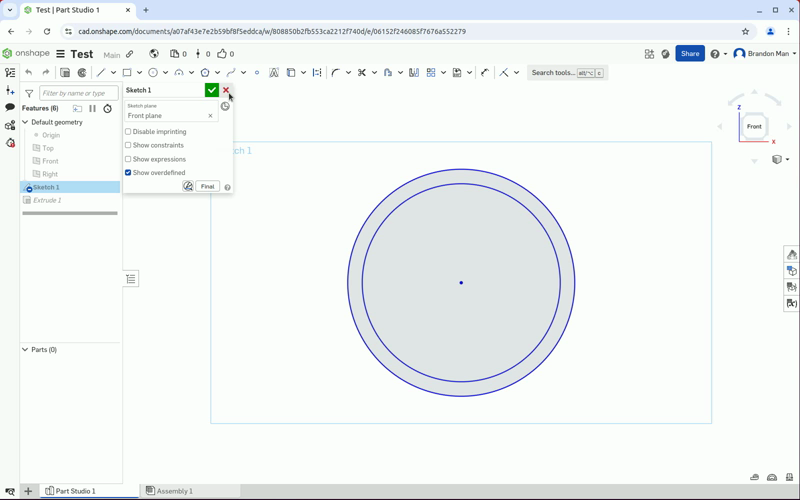
click(229, 92)
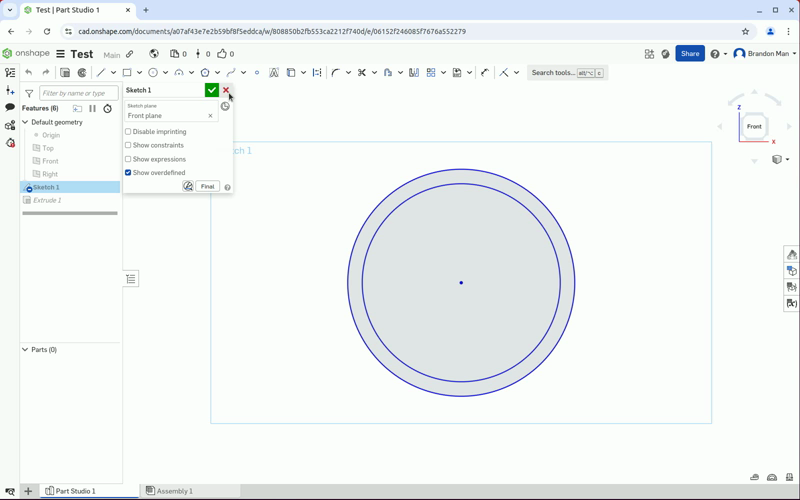
key(shift+s)
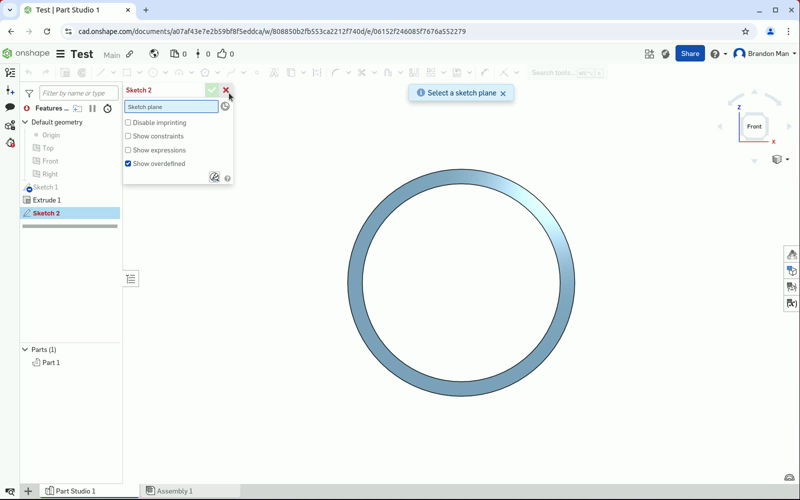
mouse_move(73, 163)
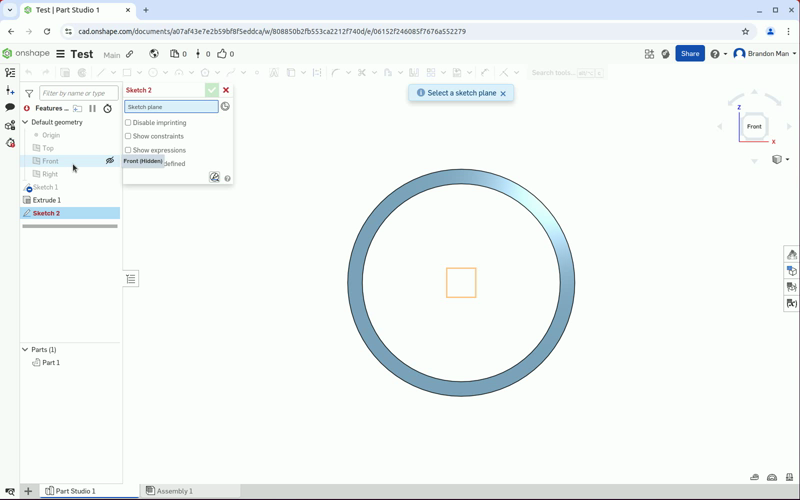
click(73, 163)
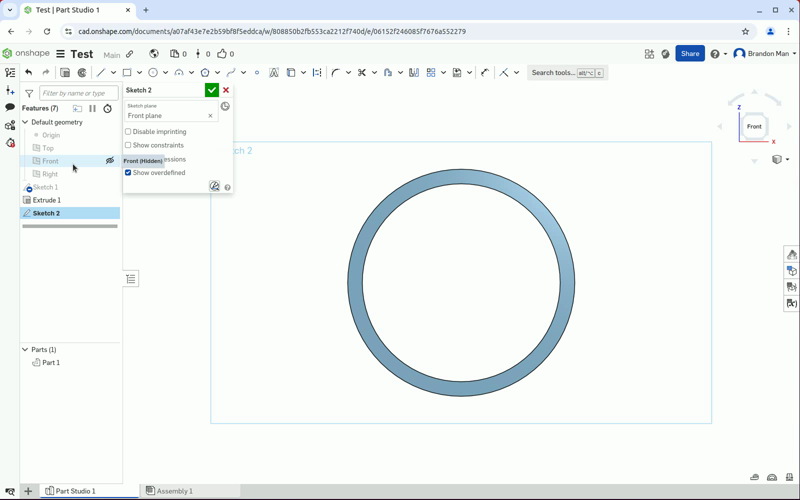
mouse_move(73, 352)
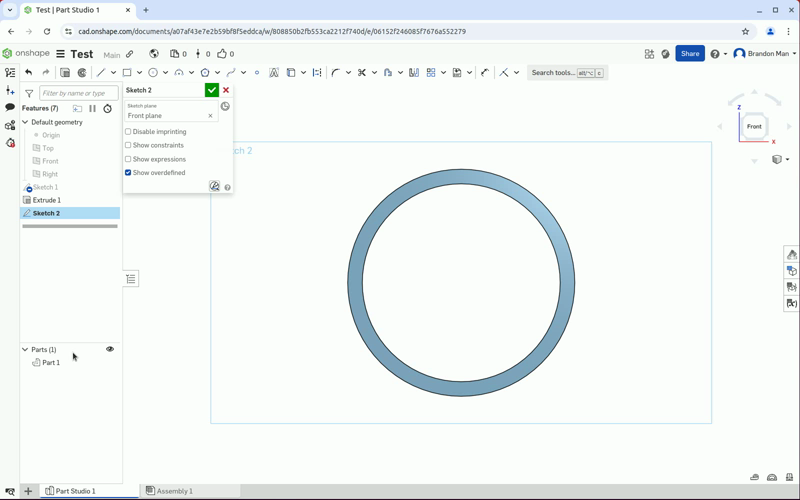
key(y)
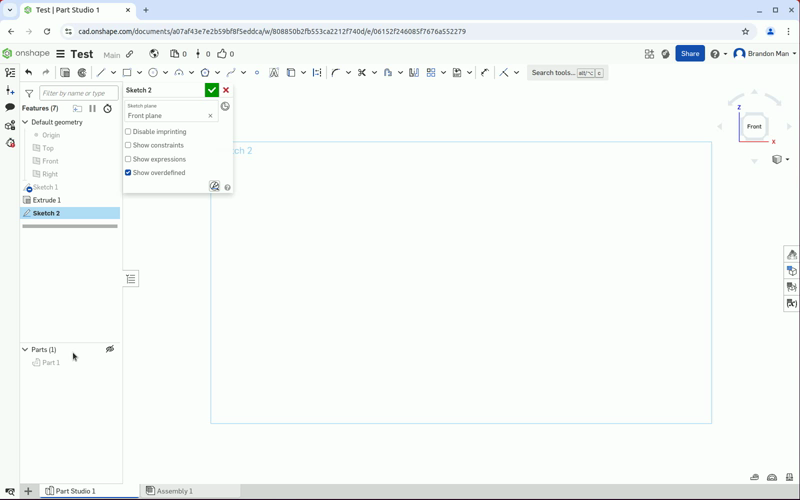
key(c)
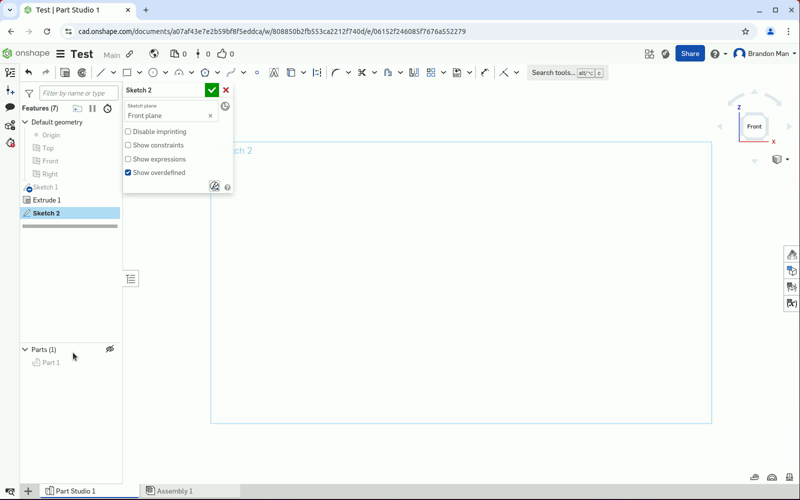
key_down(shift)
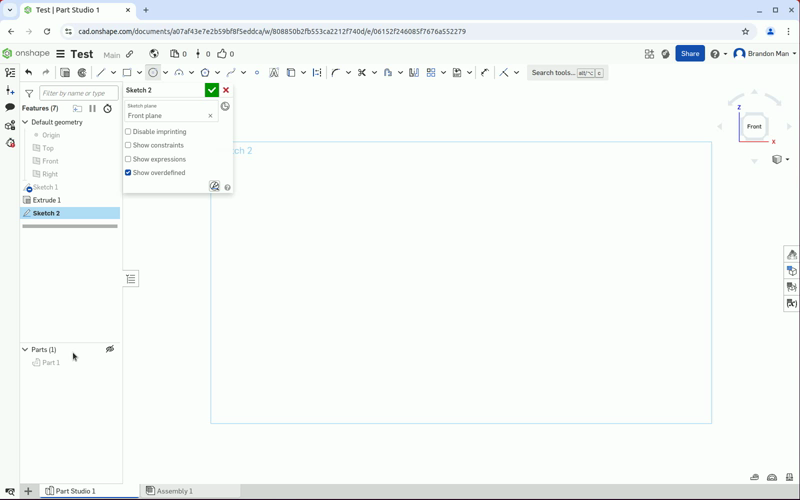
mouse_move(461, 282)
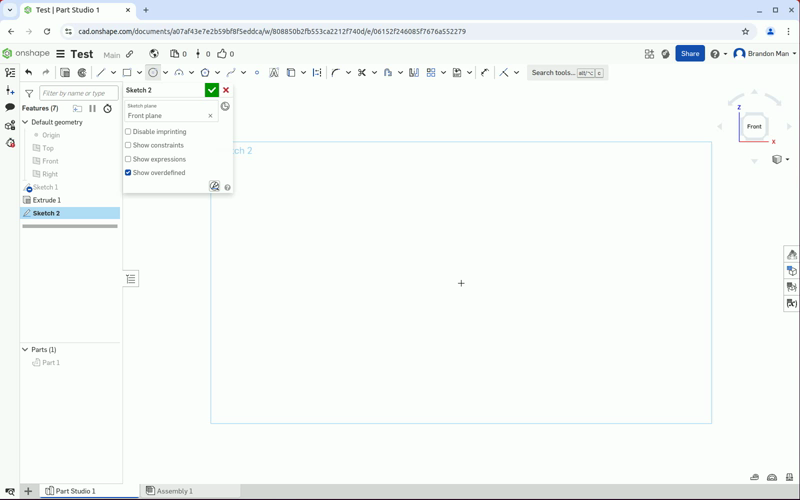
click(461, 282)
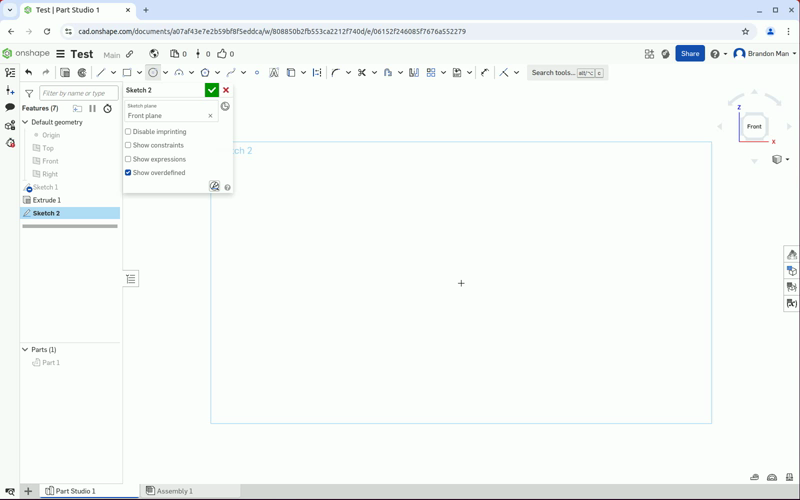
key_up(shift)
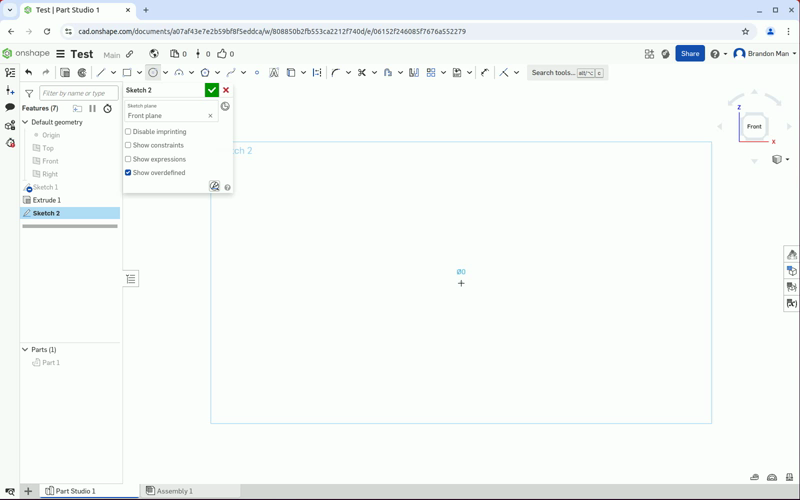
mouse_move(560, 282)
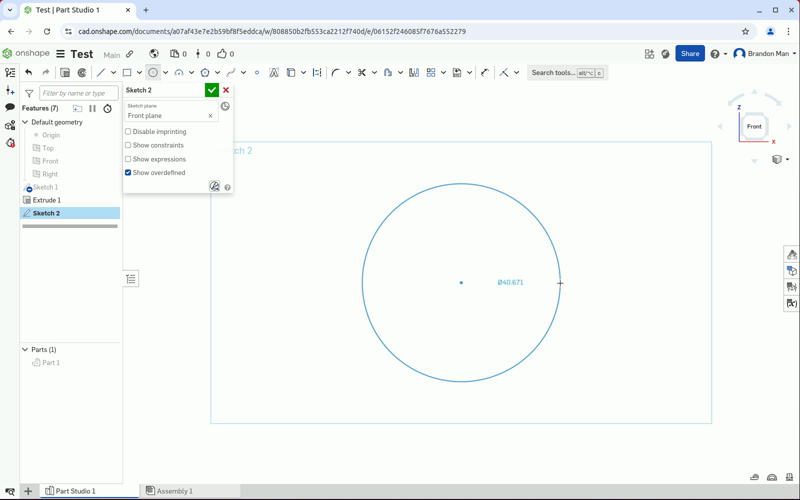
click(560, 282)
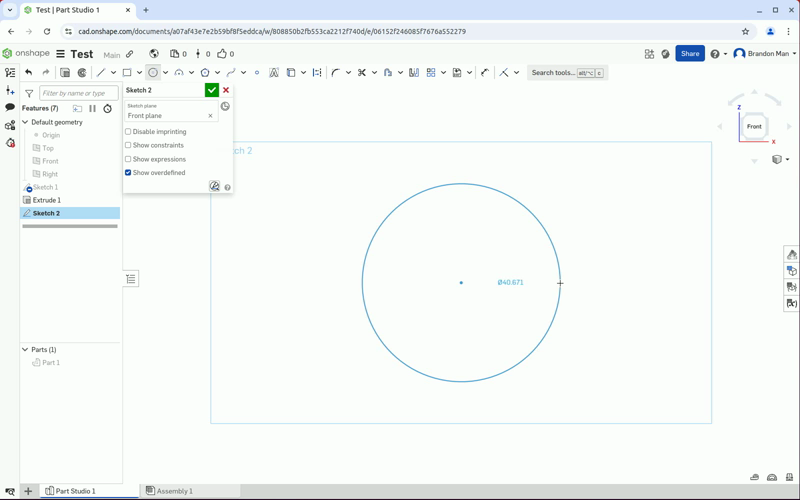
key(esc)
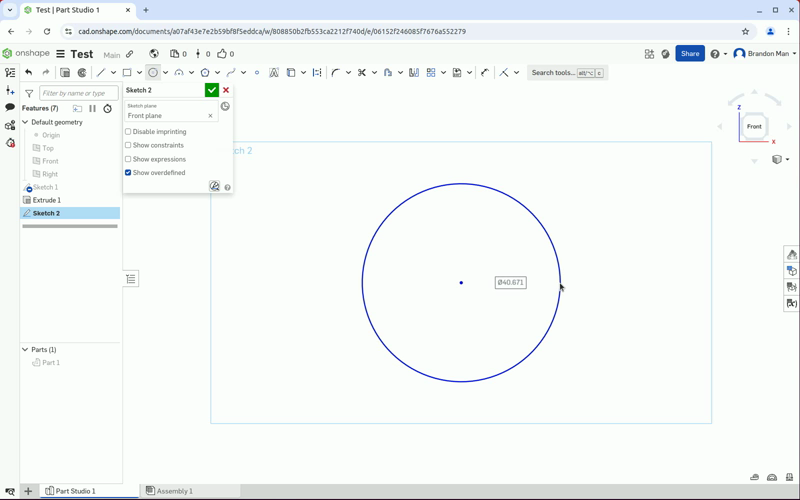
mouse_move(407, 279)
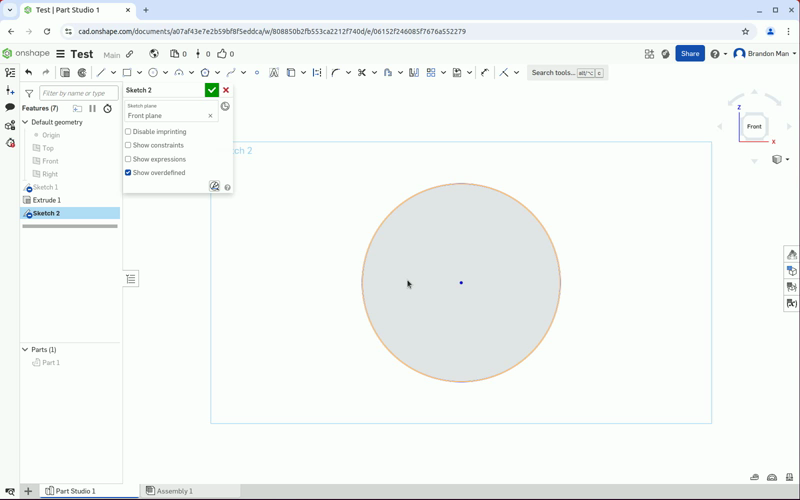
click(407, 279)
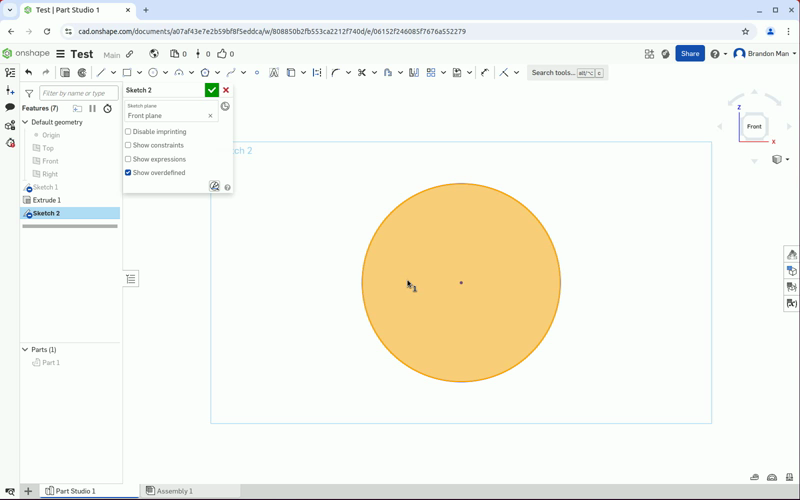
mouse_move(73, 352)
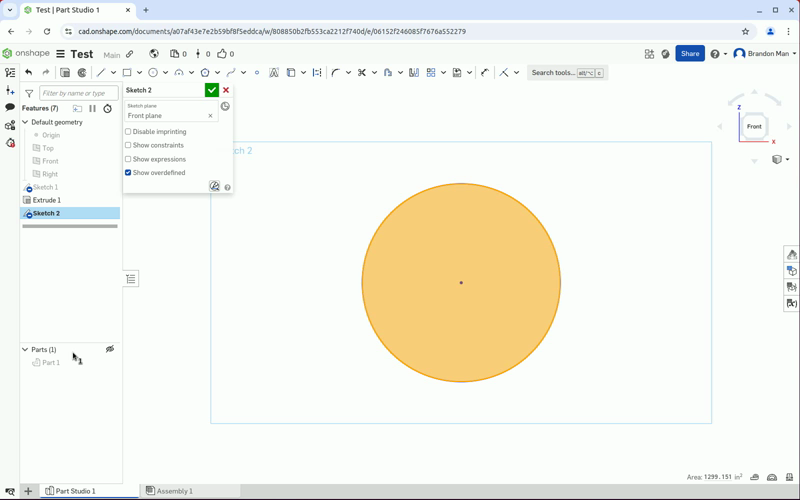
key(shift+y)
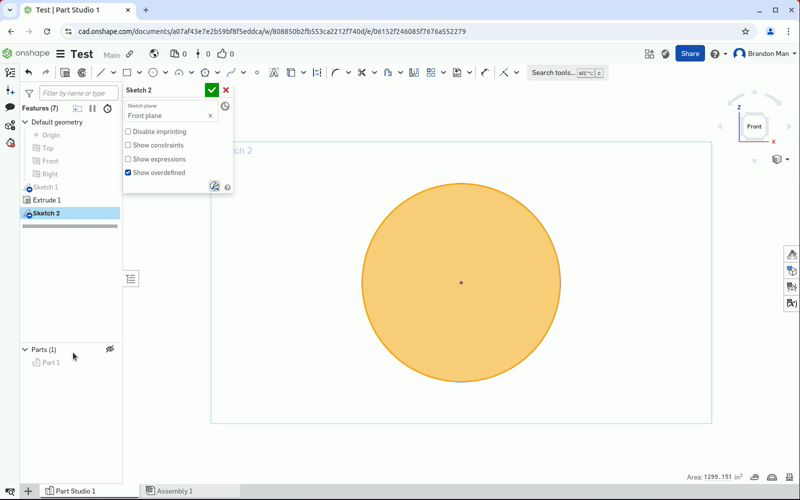
key(shift+e)
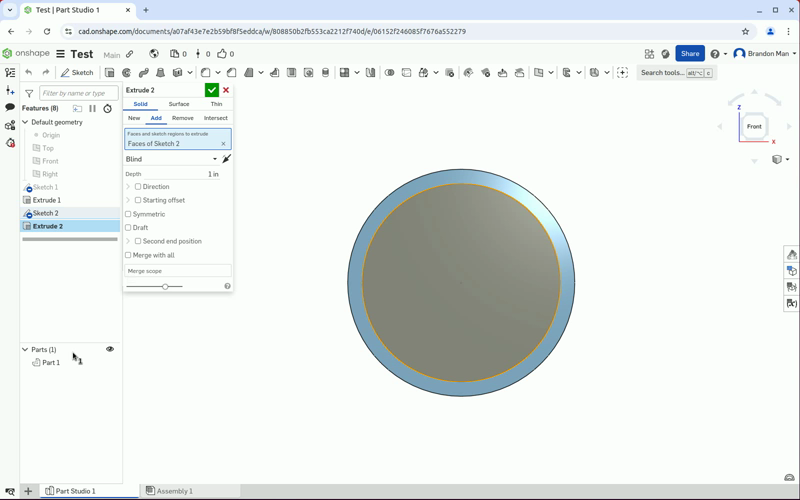
mouse_move(143, 106)
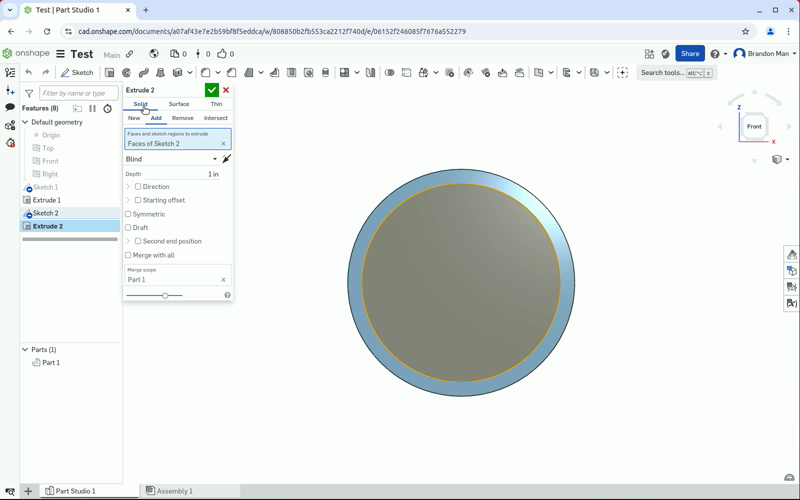
click(143, 106)
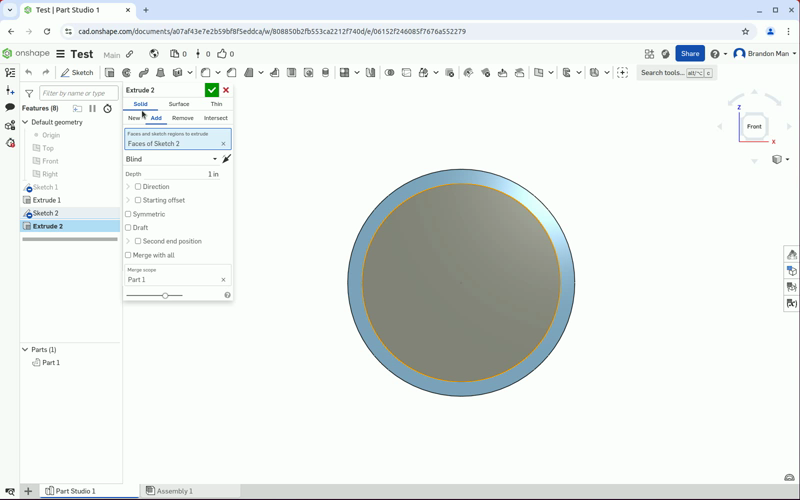
mouse_move(137, 120)
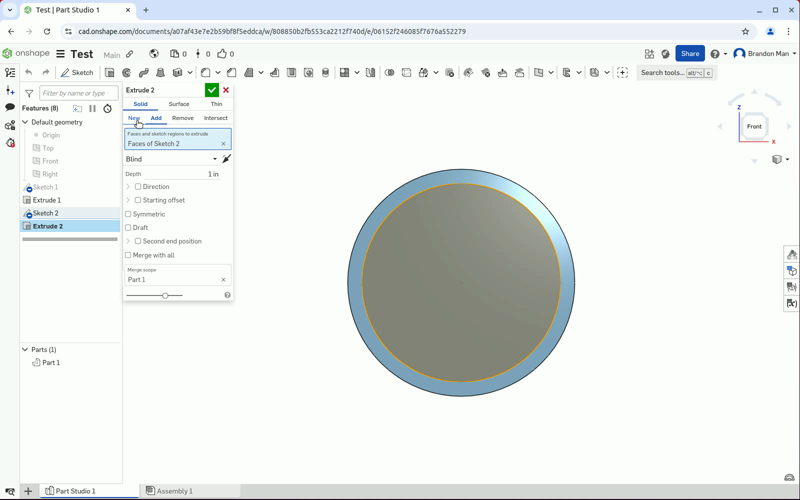
click(137, 120)
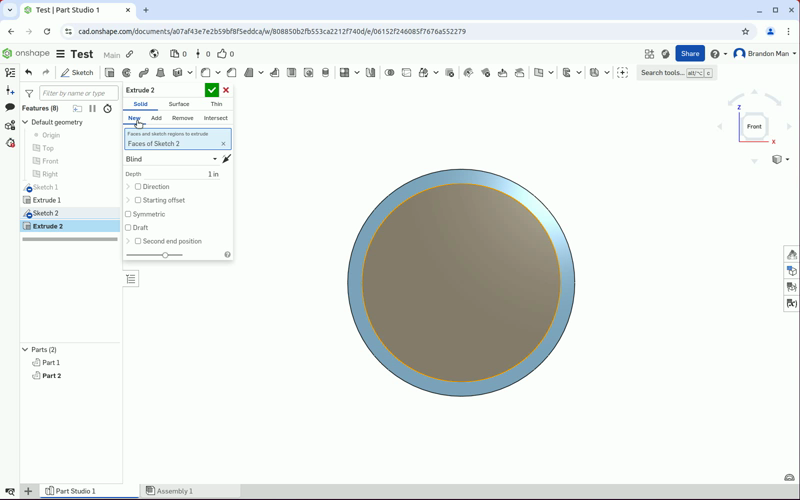
key(tab, 4)
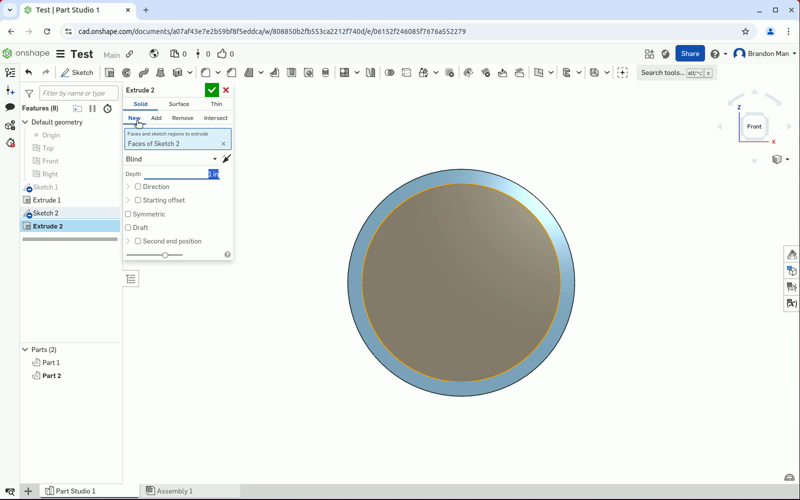
text(5.777)
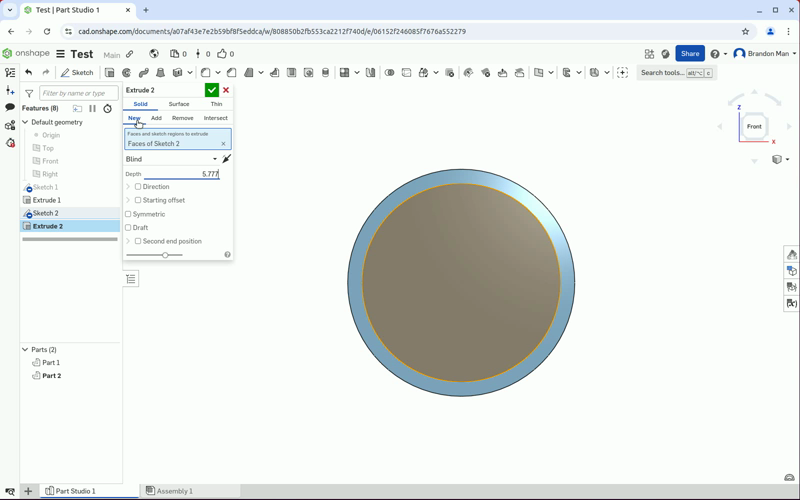
key(enter)
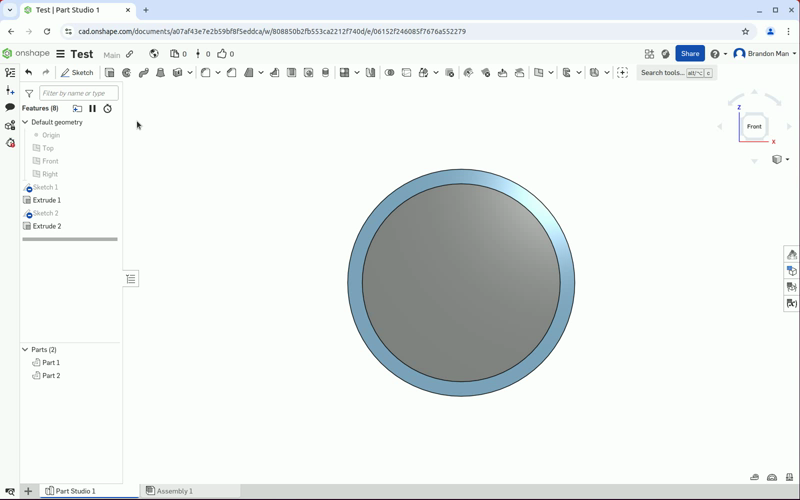
key(shift+h)
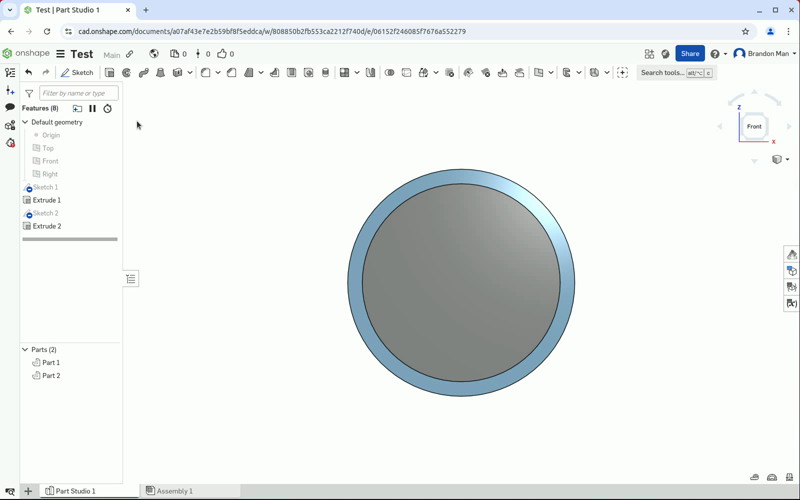
key(shift+h)
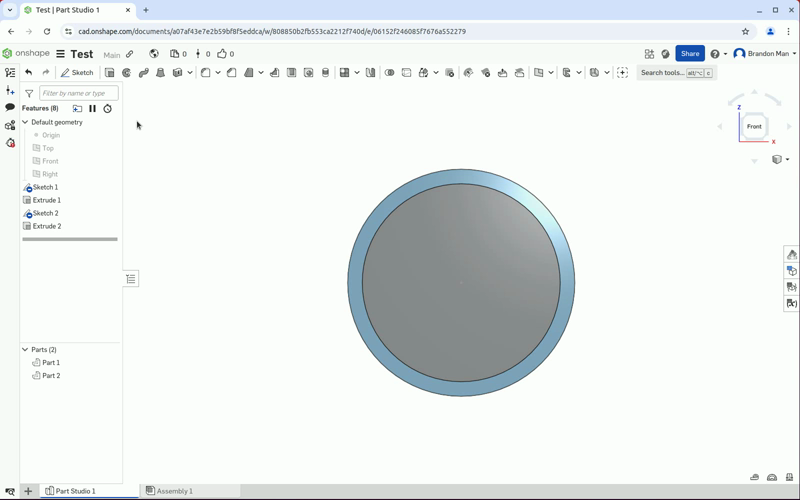
key(shift+7)
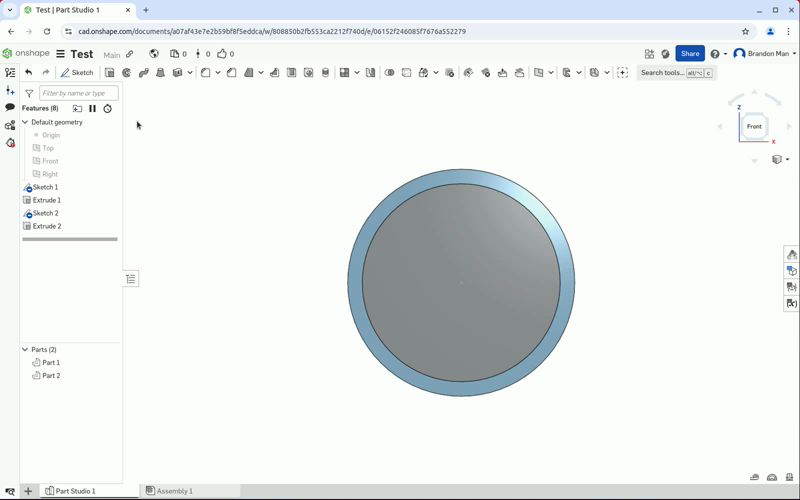
key(left, 2)
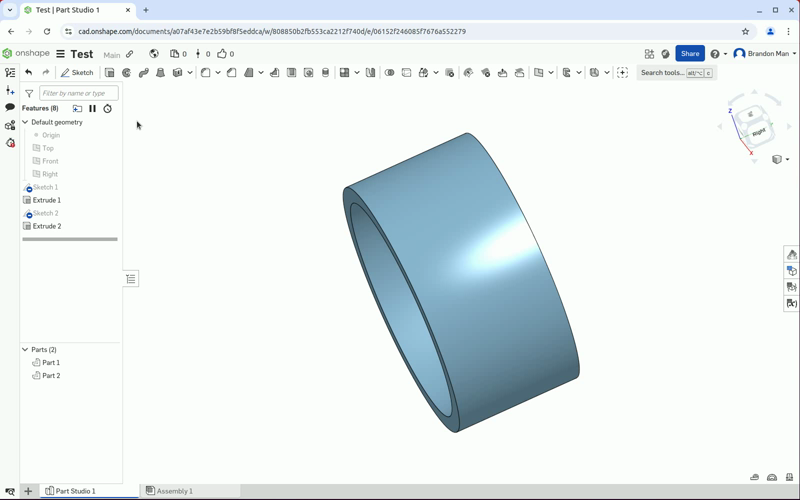
key(down, 2)
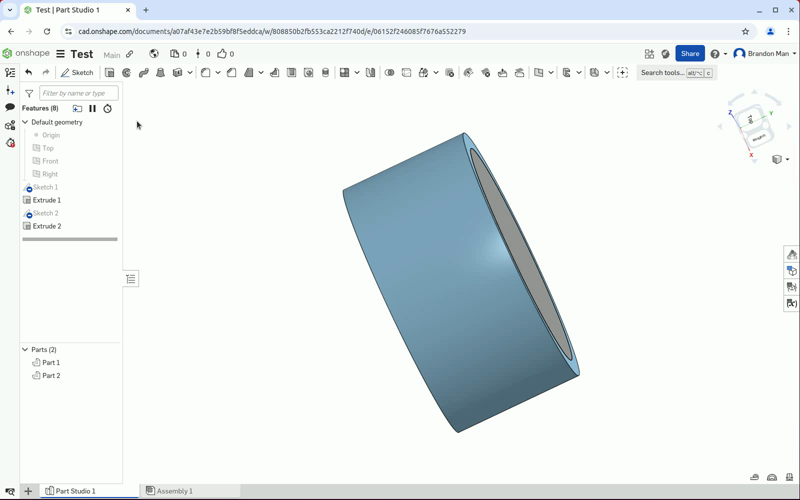
key(up, 2)
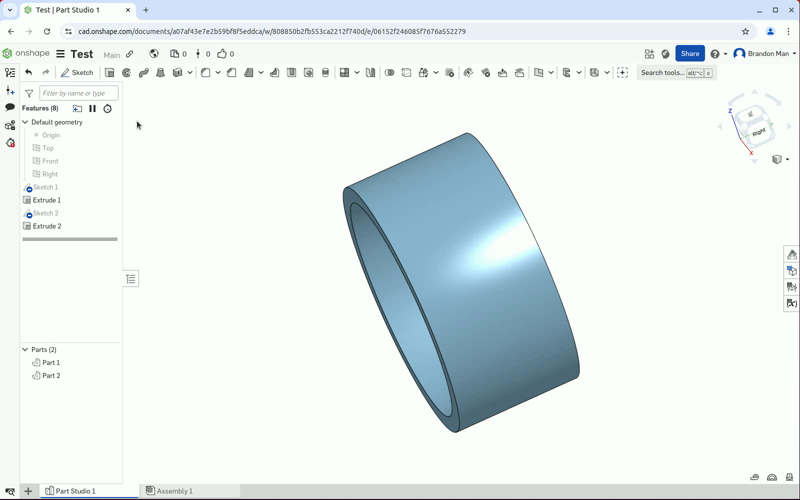
key(right, 2)
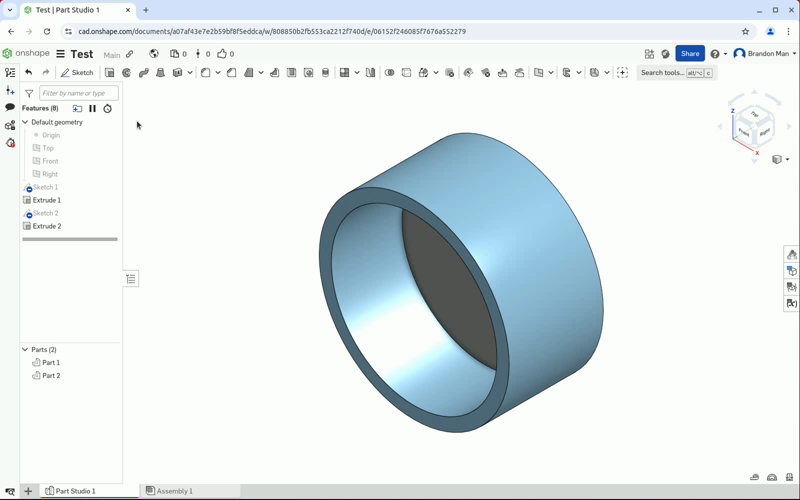
mouse_move(73, 189)
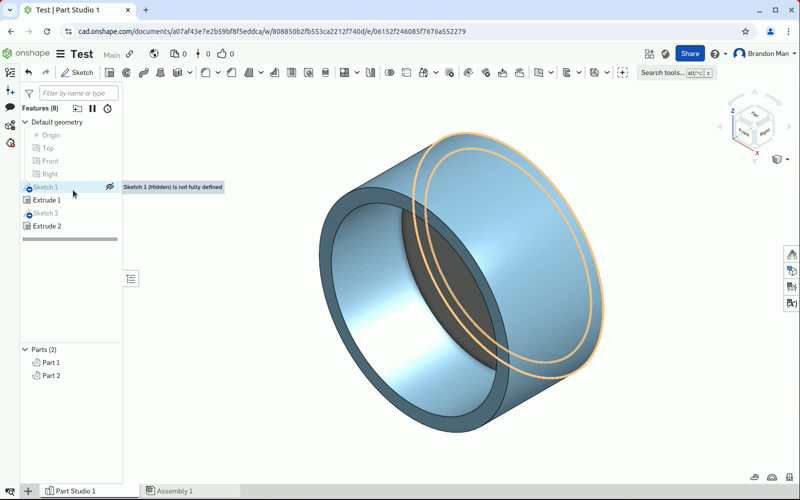
click(73, 189)